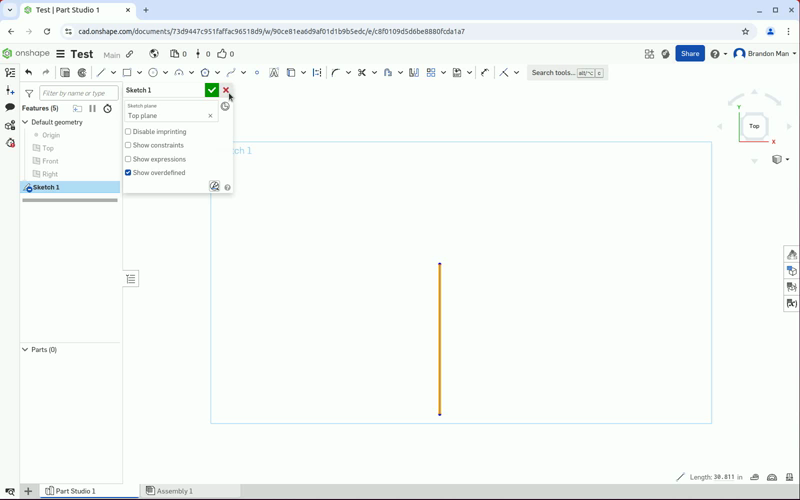
key(shift+h)
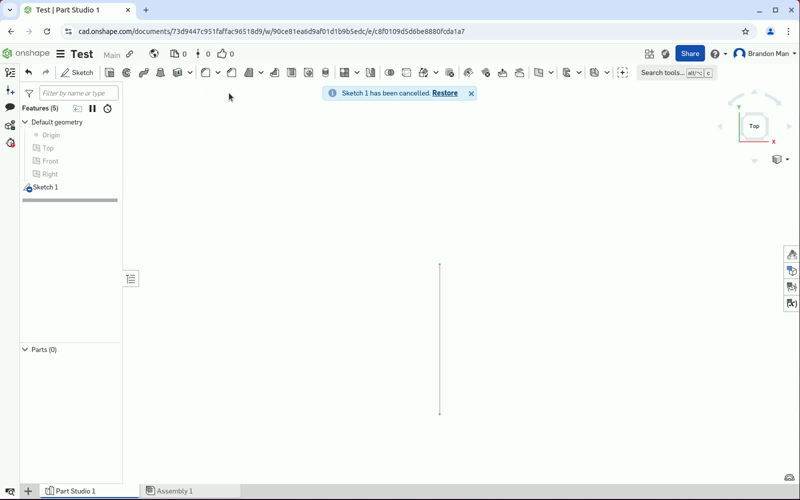
key(shift+s)
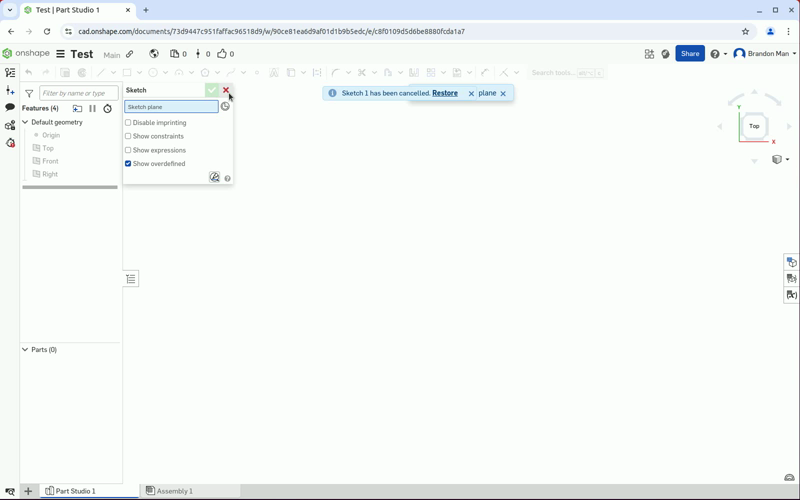
mouse_move(73, 150)
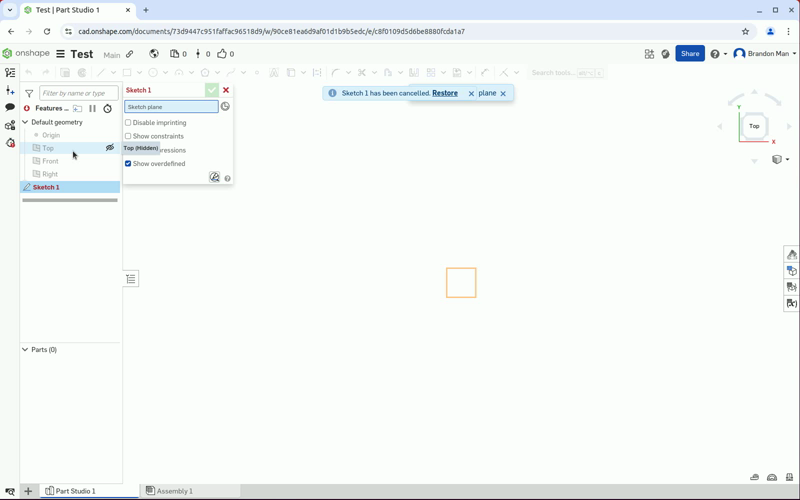
click(73, 150)
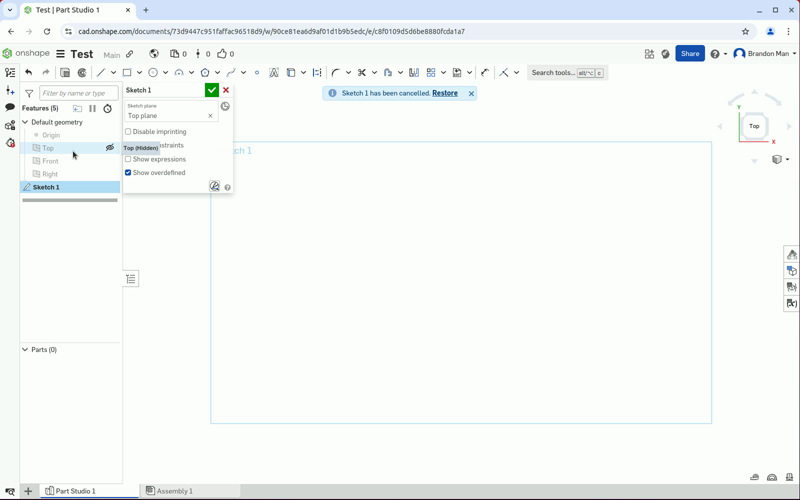
mouse_move(73, 352)
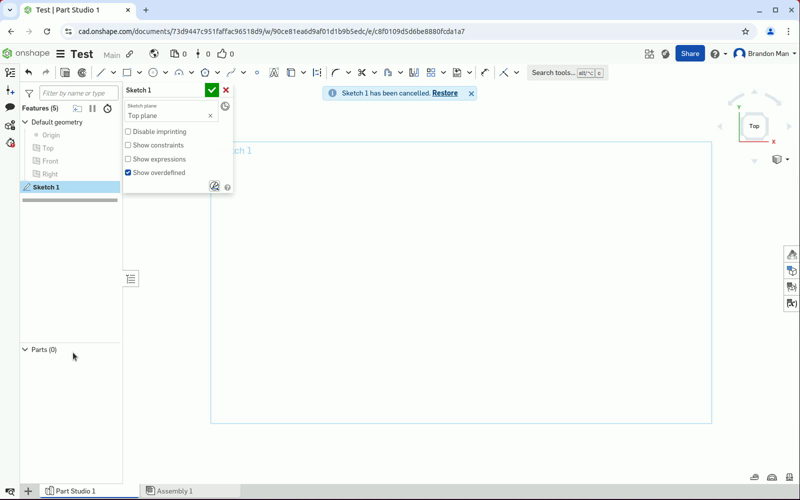
key(y)
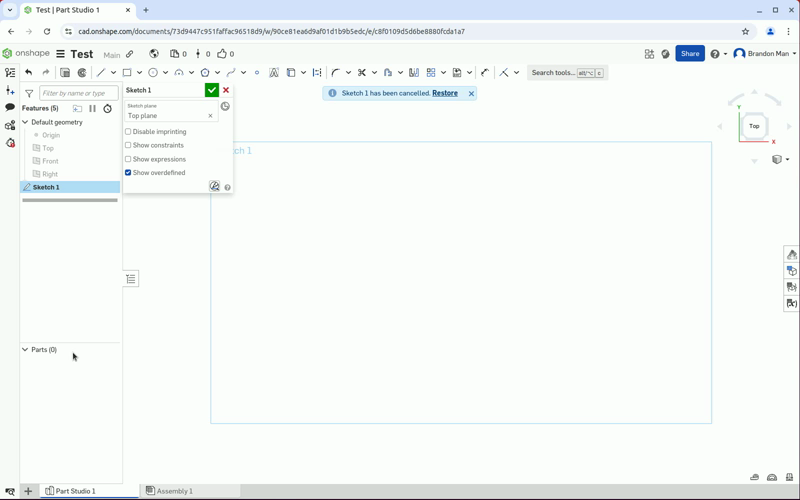
key(c)
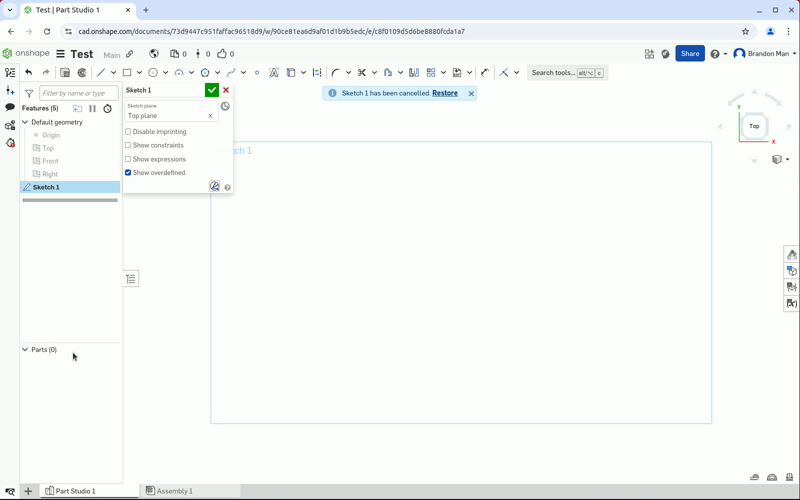
key_down(shift)
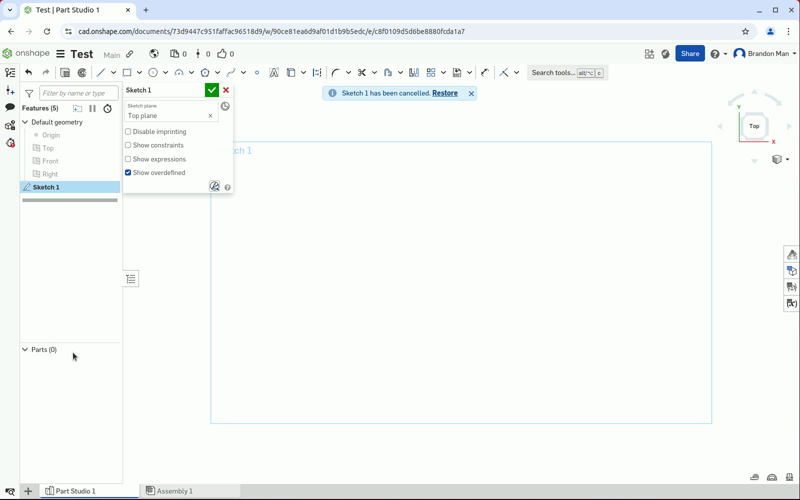
mouse_move(461, 282)
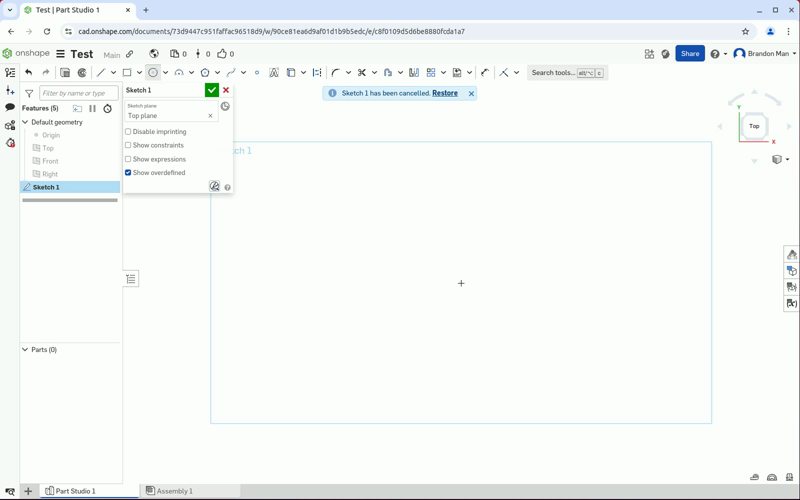
click(461, 282)
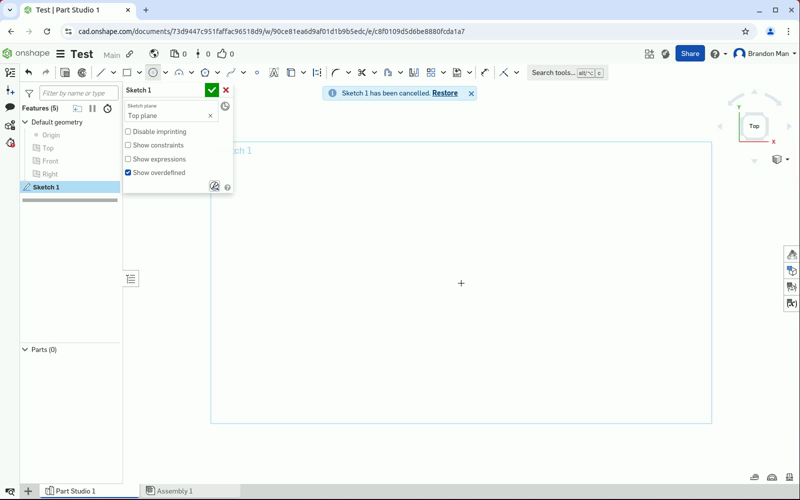
key_up(shift)
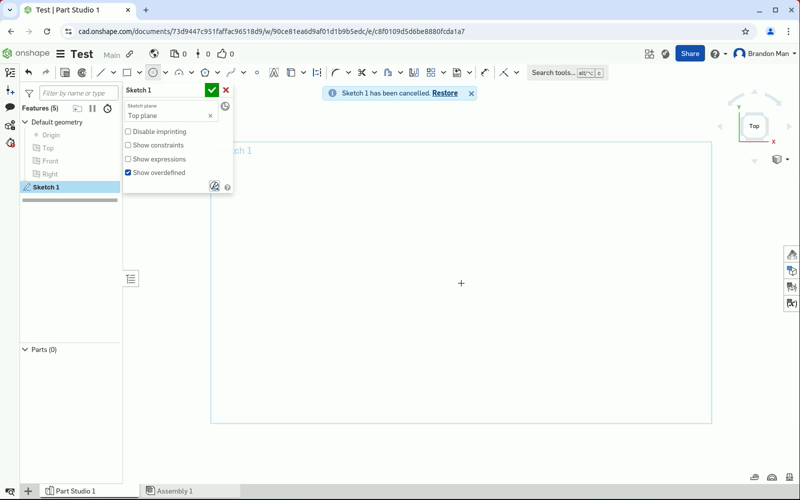
mouse_move(545, 282)
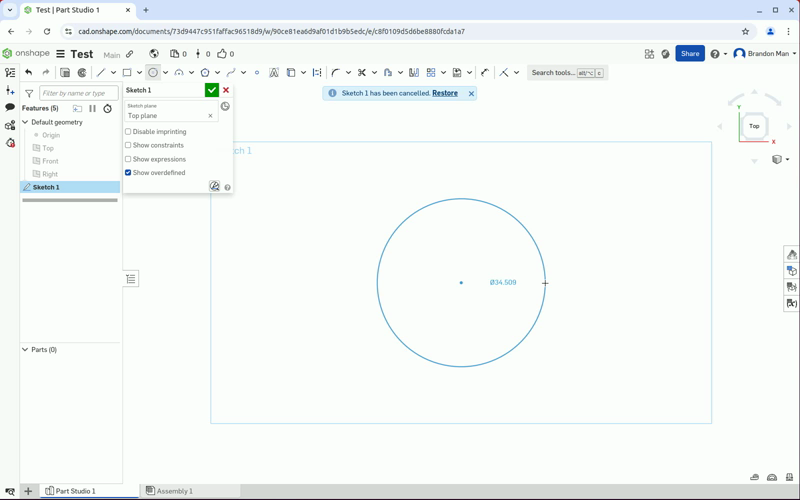
click(545, 282)
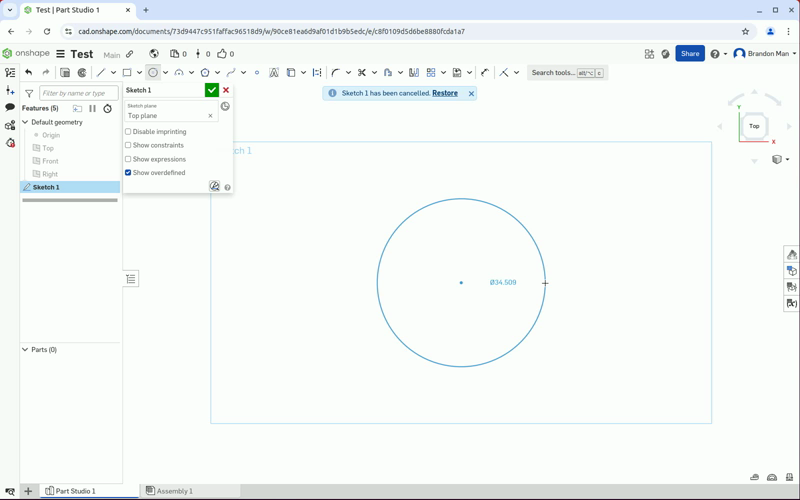
key(esc)
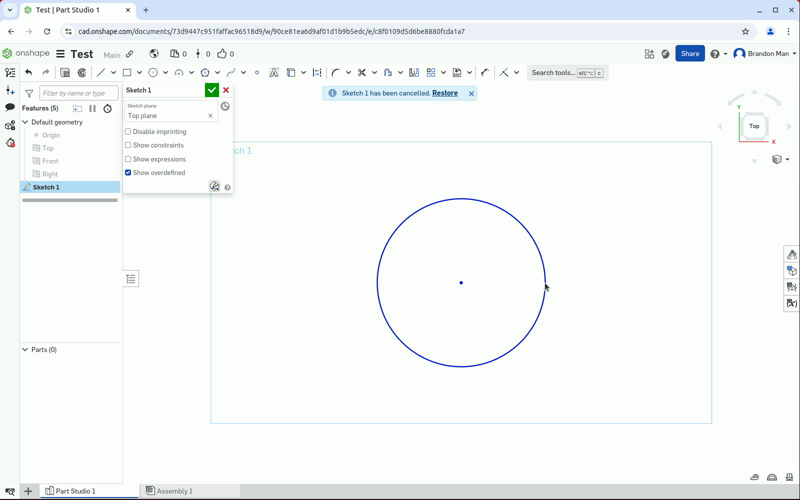
mouse_move(430, 292)
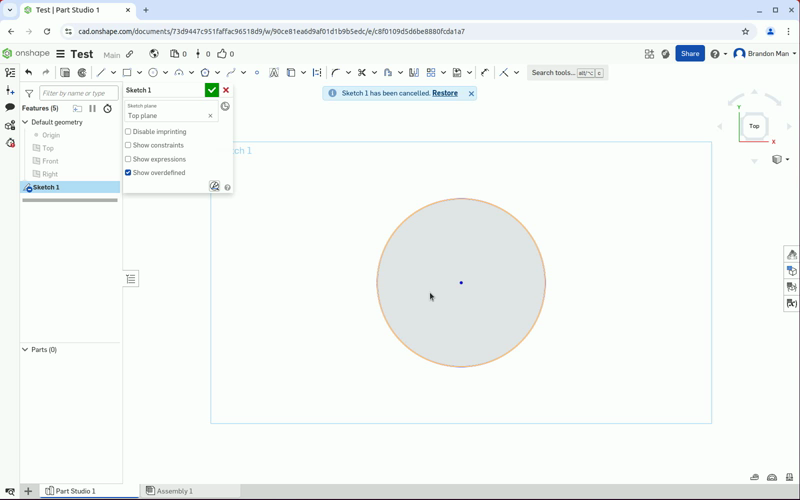
click(430, 292)
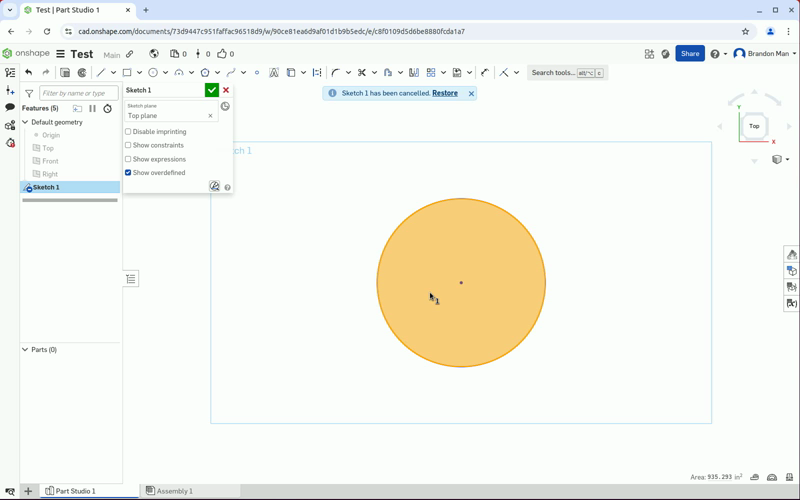
mouse_move(73, 352)
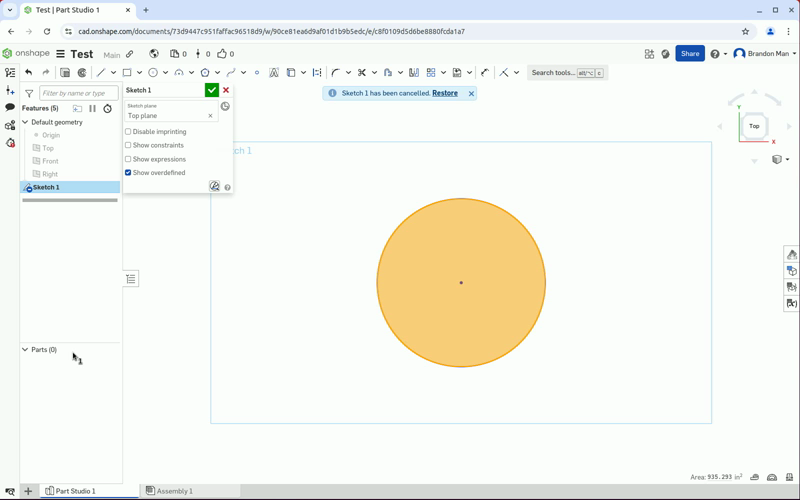
key(shift+y)
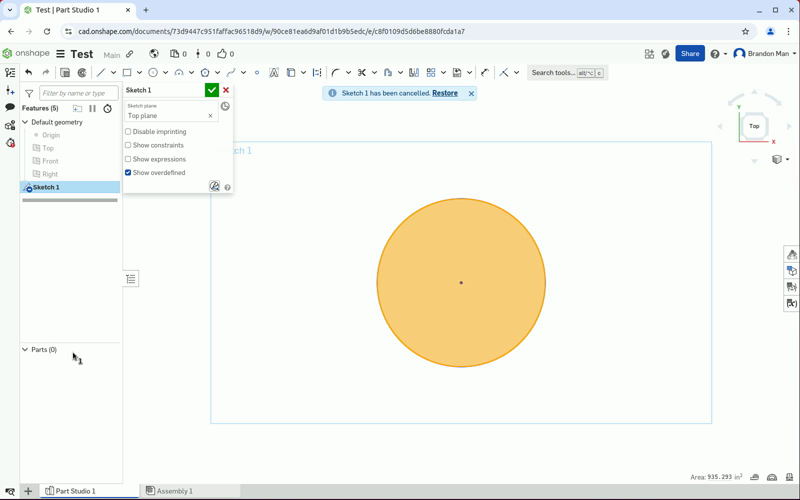
key(shift+e)
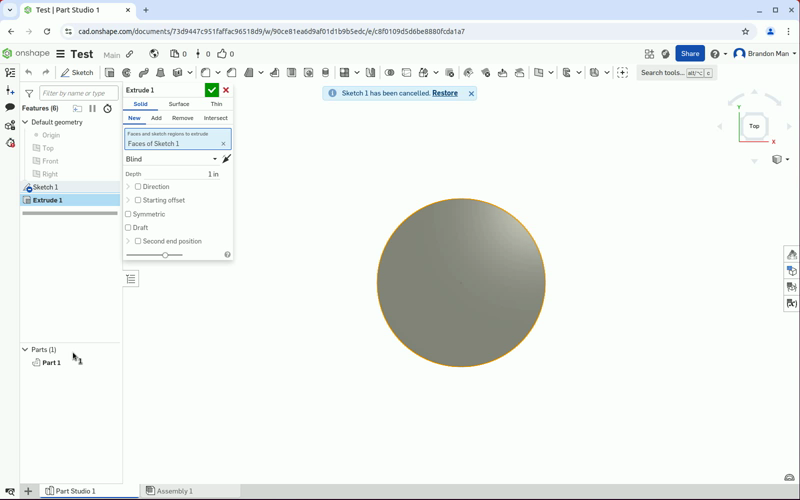
mouse_move(143, 106)
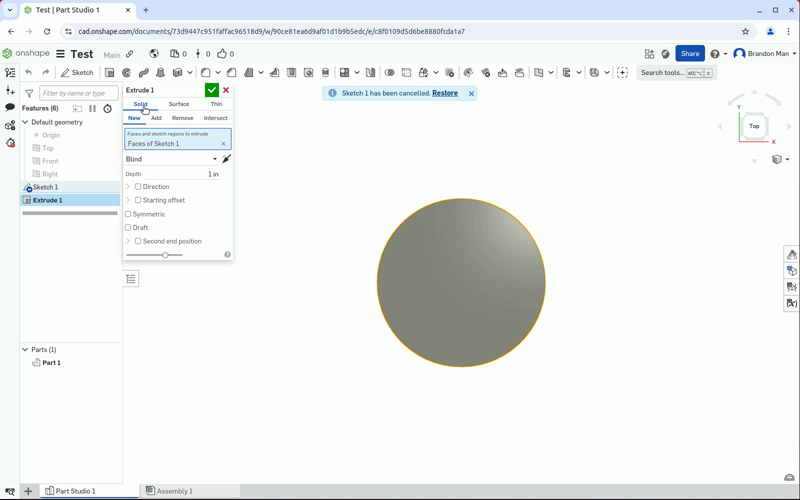
click(143, 106)
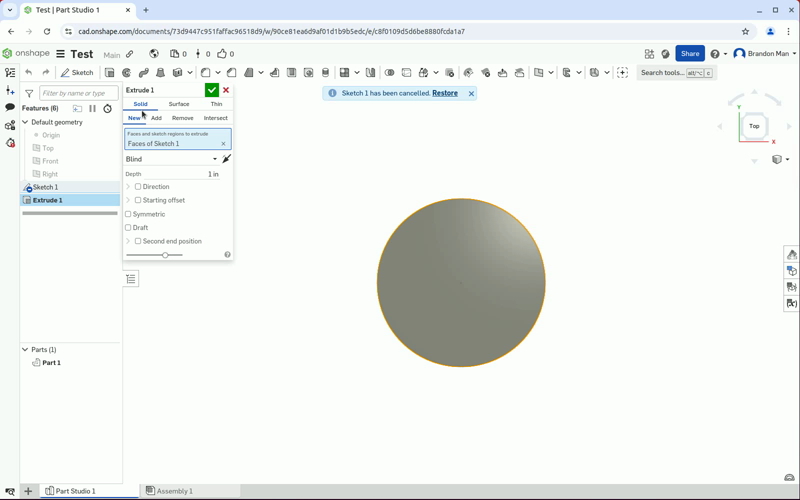
mouse_move(137, 120)
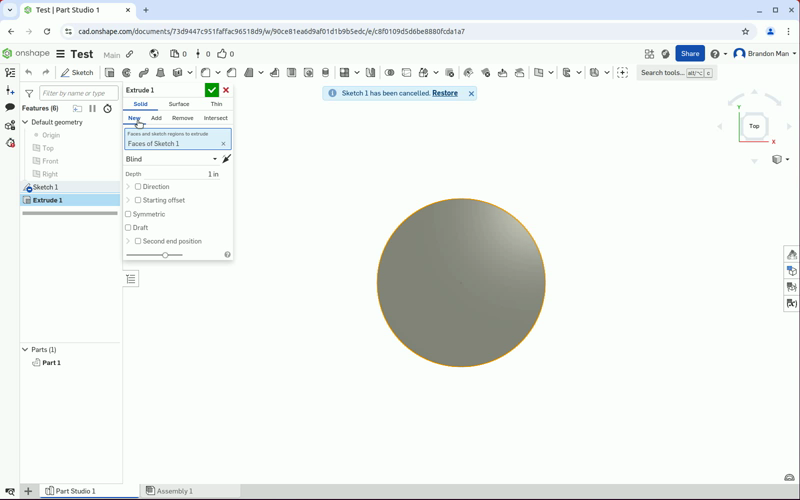
click(137, 120)
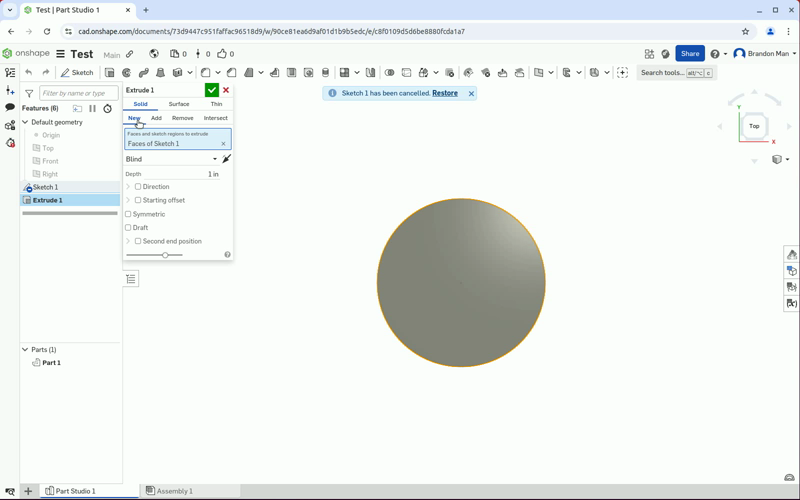
key(tab, 4)
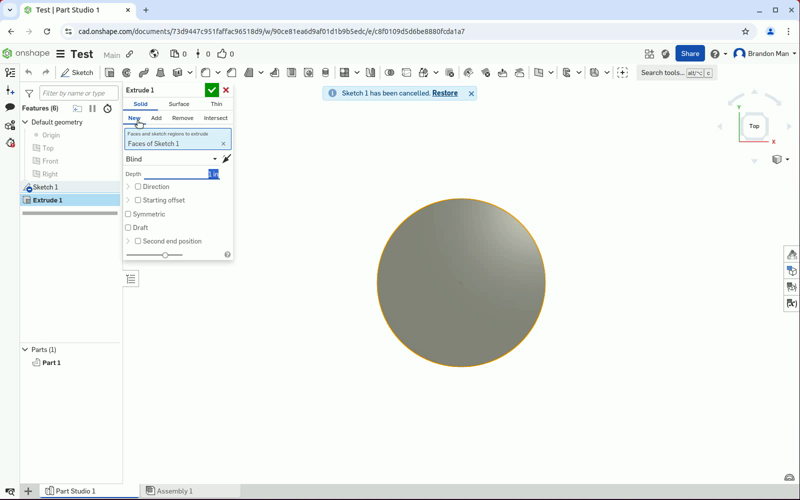
text(4.092)
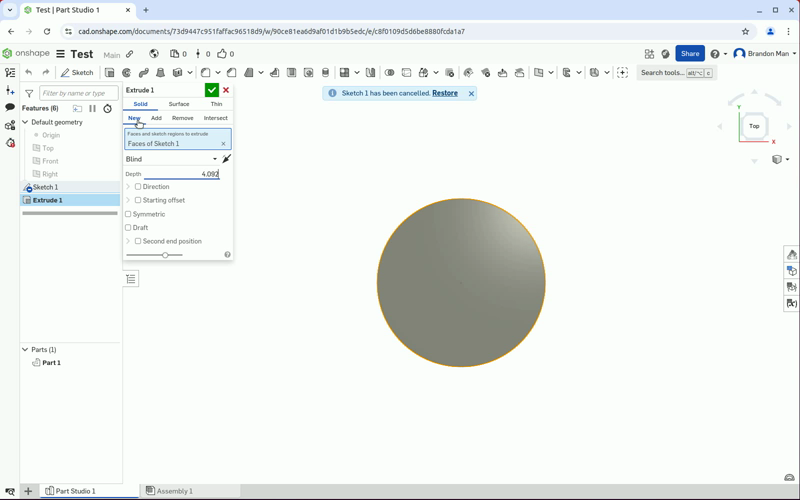
key(enter)
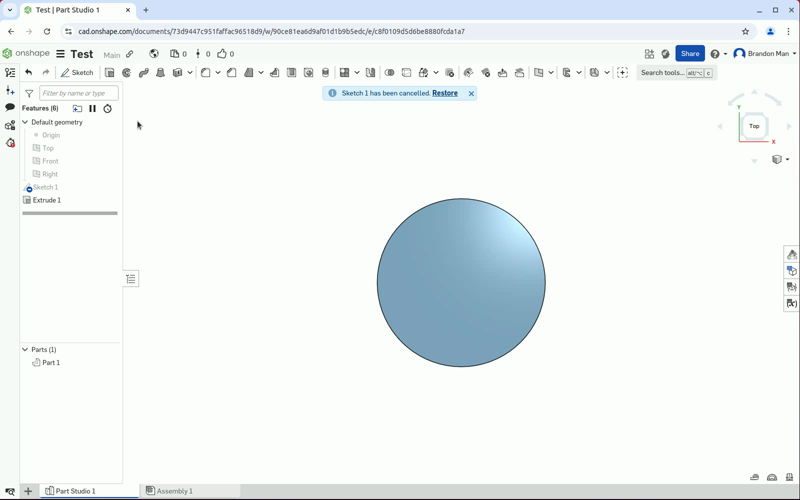
key(shift+h)
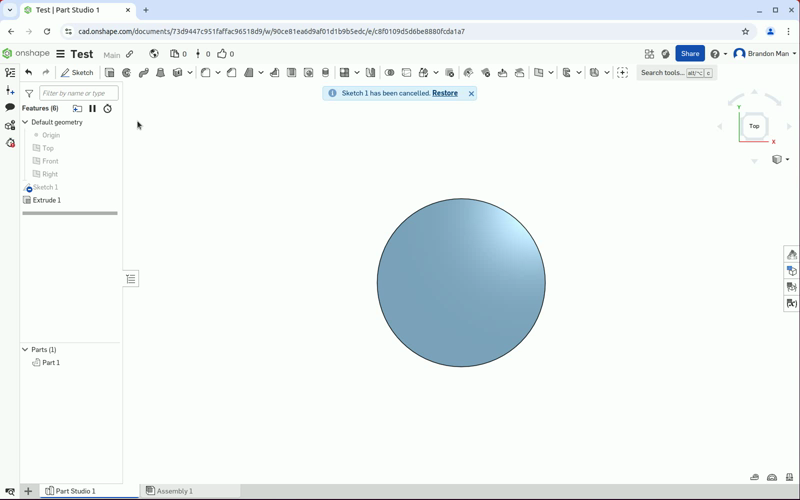
key(shift+h)
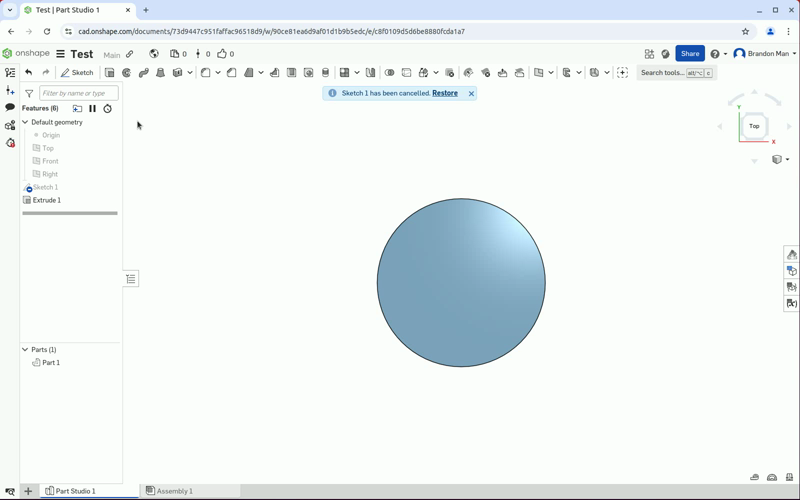
mouse_move(73, 189)
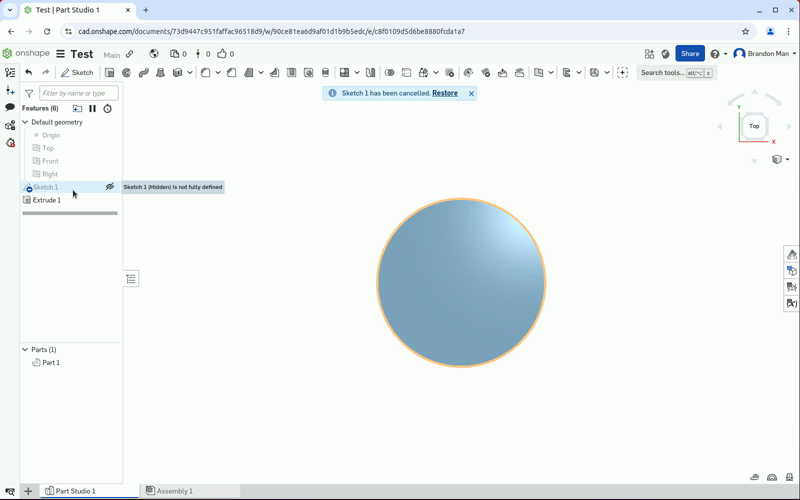
click(73, 189)
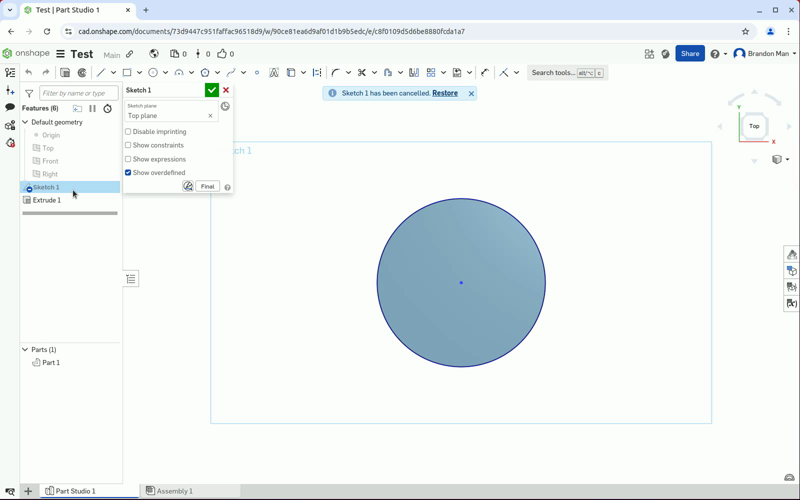
mouse_move(229, 92)
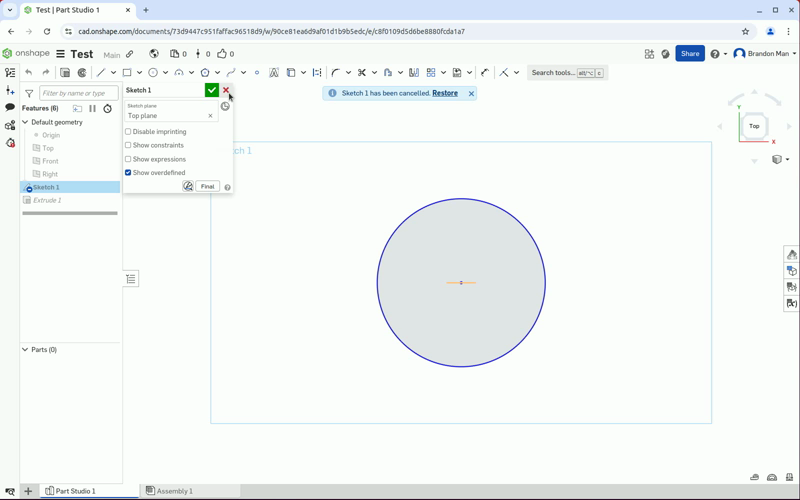
click(229, 92)
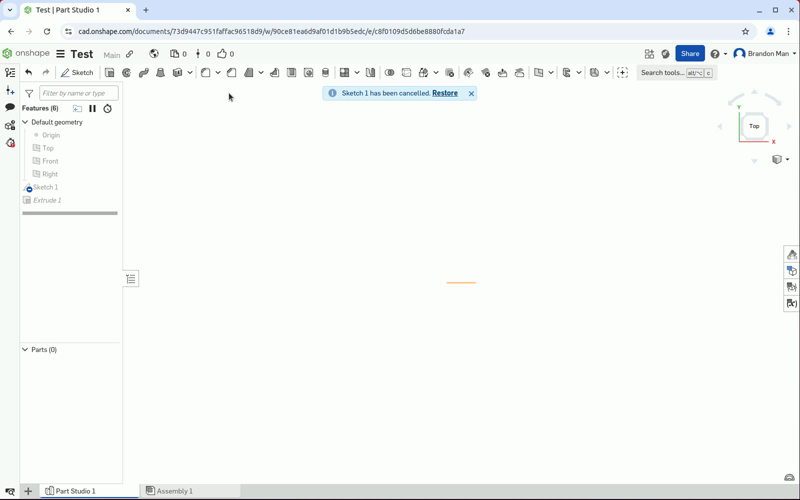
mouse_move(541, 75)
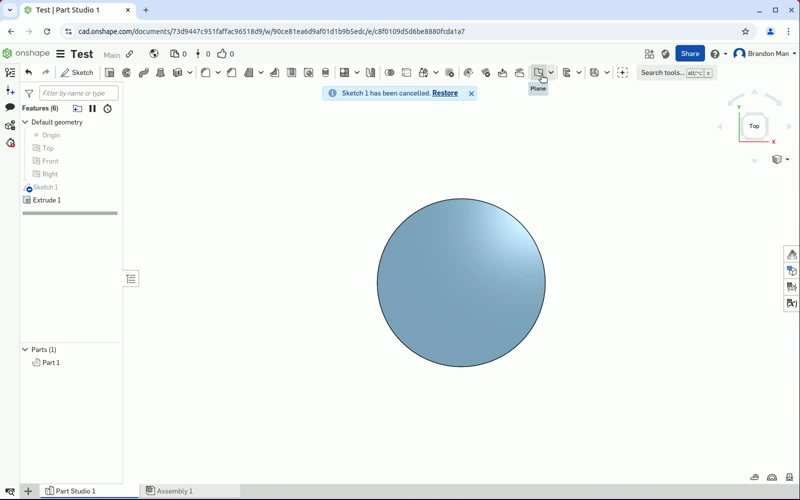
click(541, 75)
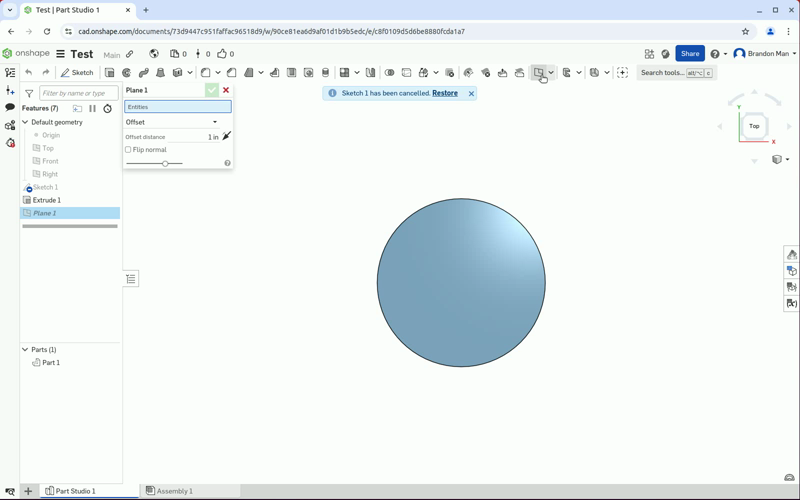
mouse_move(73, 150)
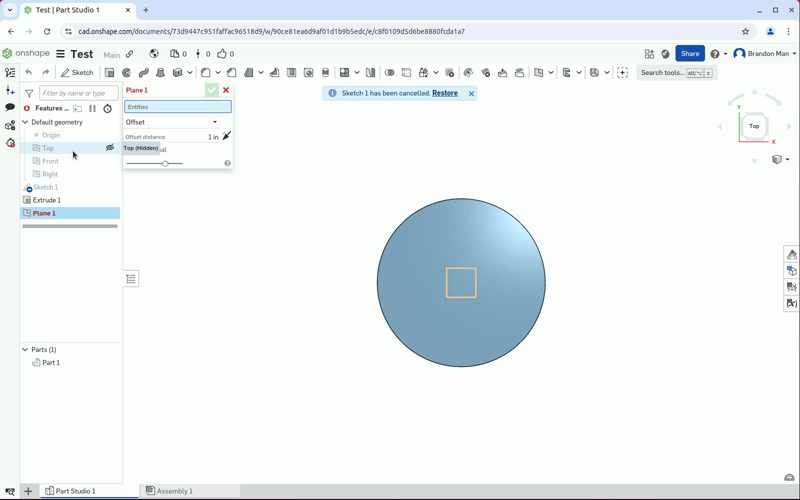
click(73, 150)
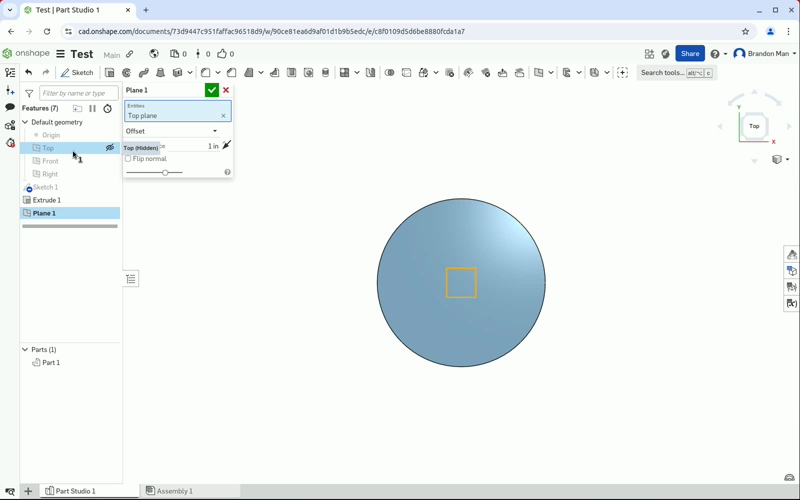
key(tab, 2)
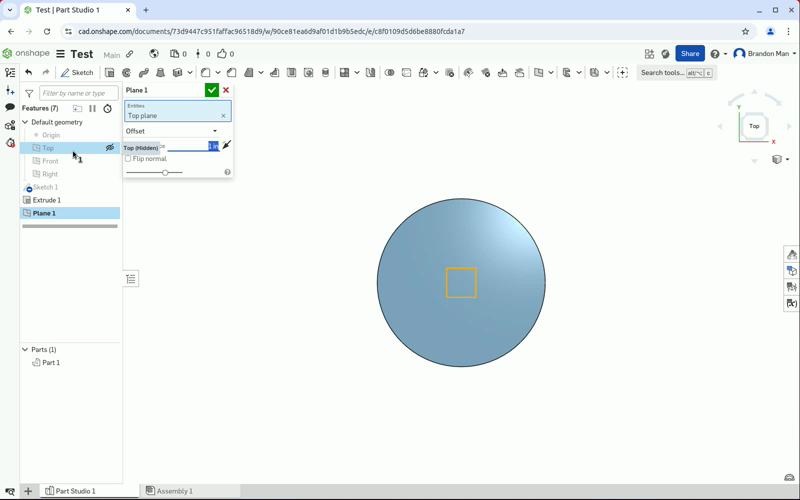
text(4.098)
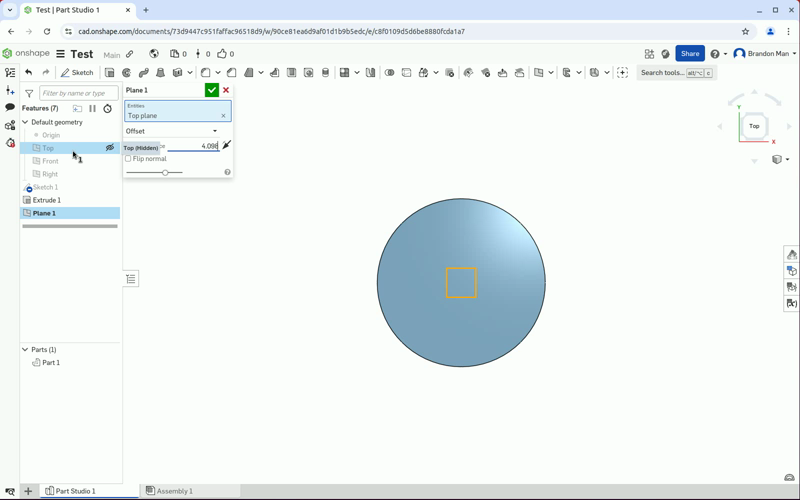
key(enter, 2)
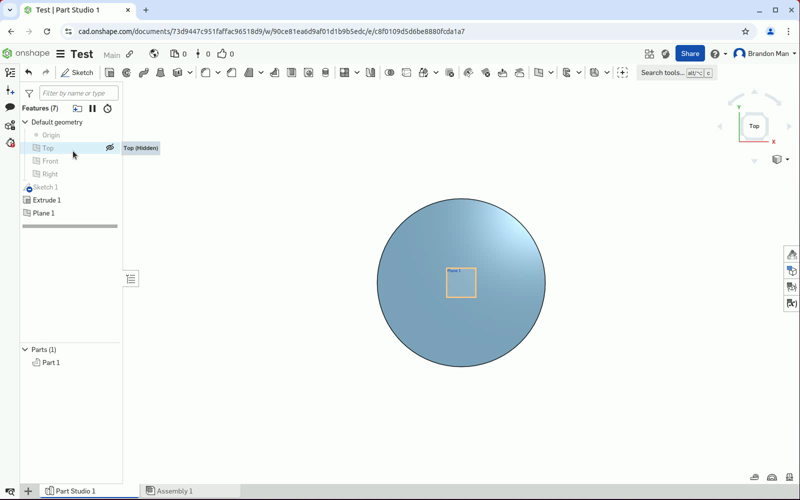
key(shift+s)
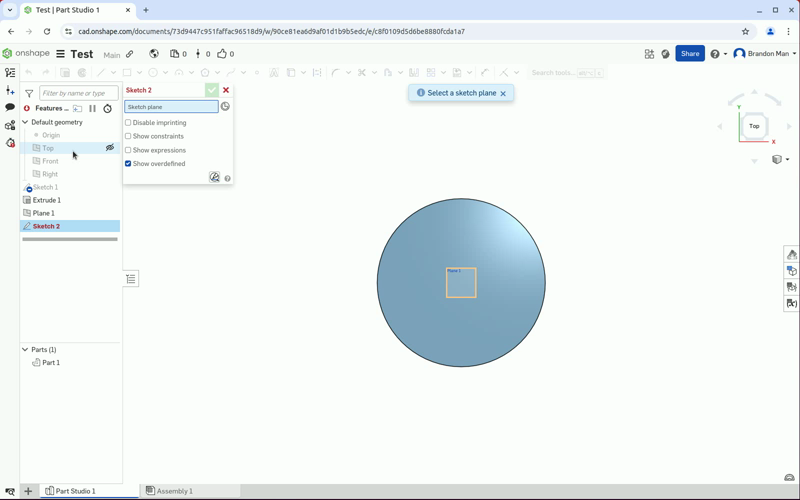
mouse_move(73, 215)
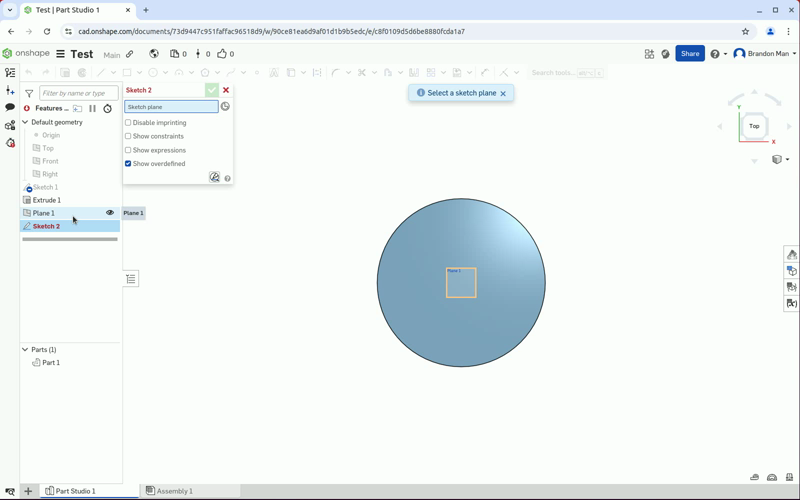
click(73, 215)
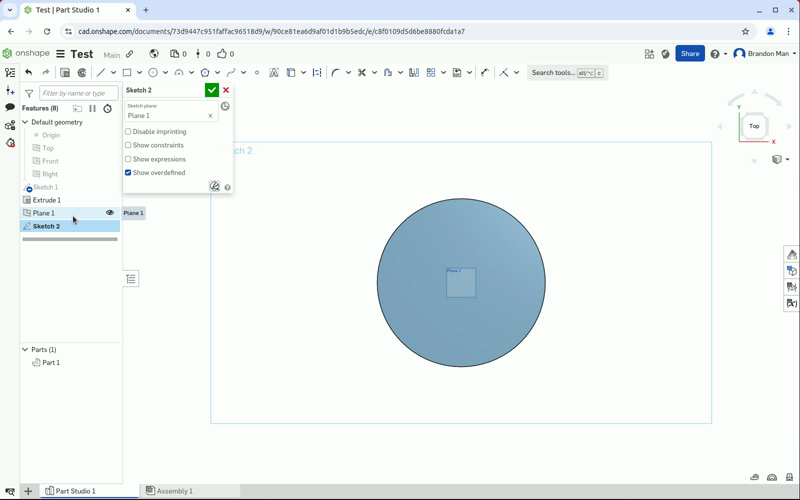
mouse_move(73, 352)
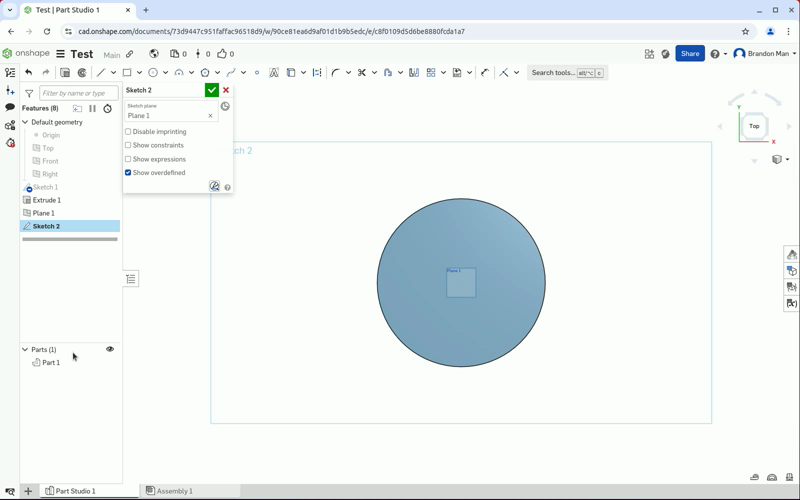
key(y)
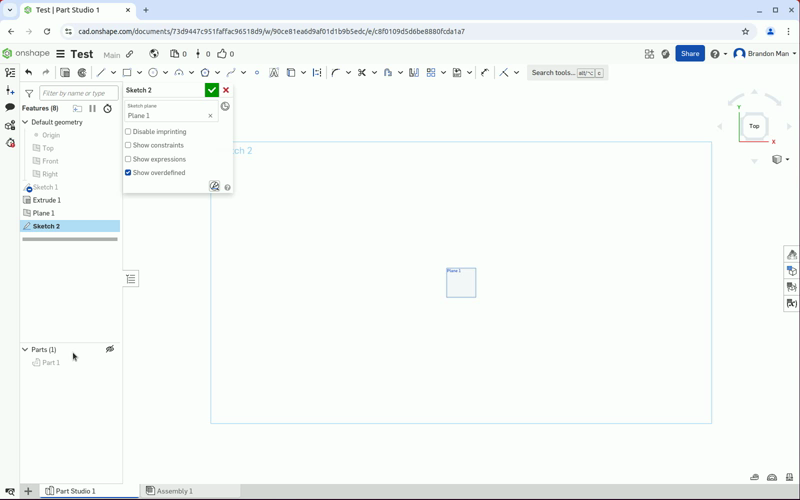
key(c)
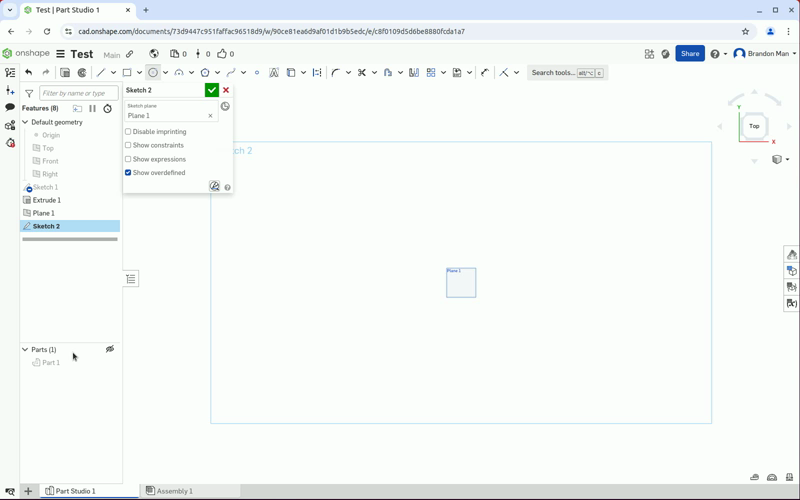
key_down(shift)
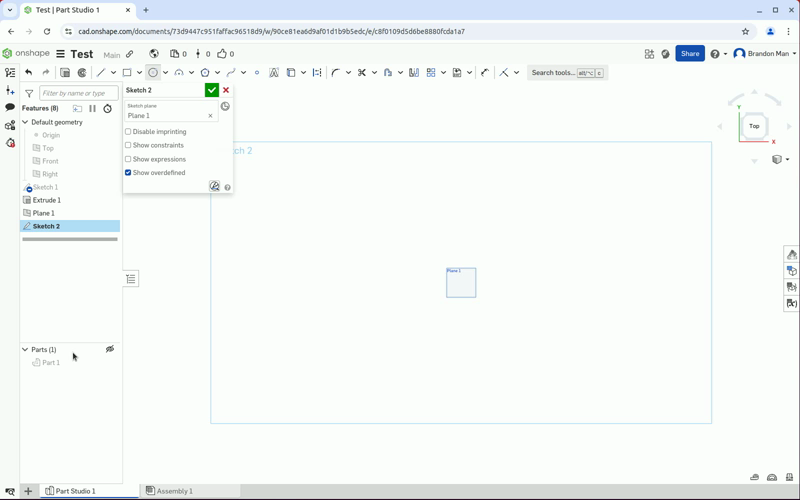
mouse_move(460, 282)
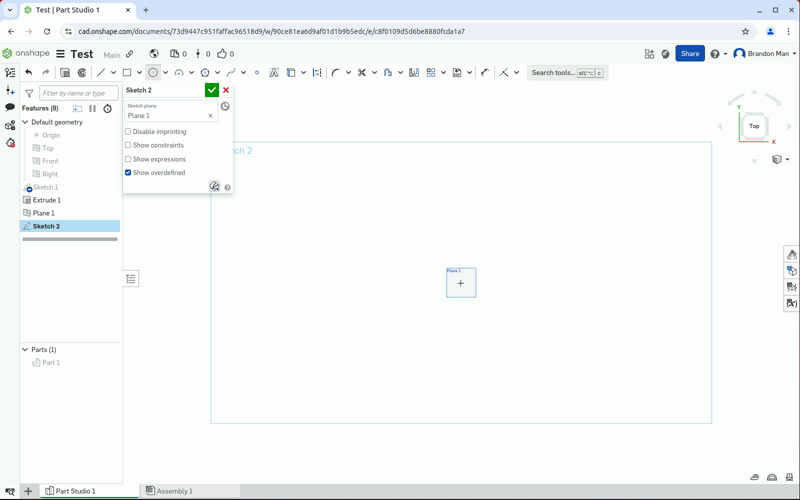
click(460, 282)
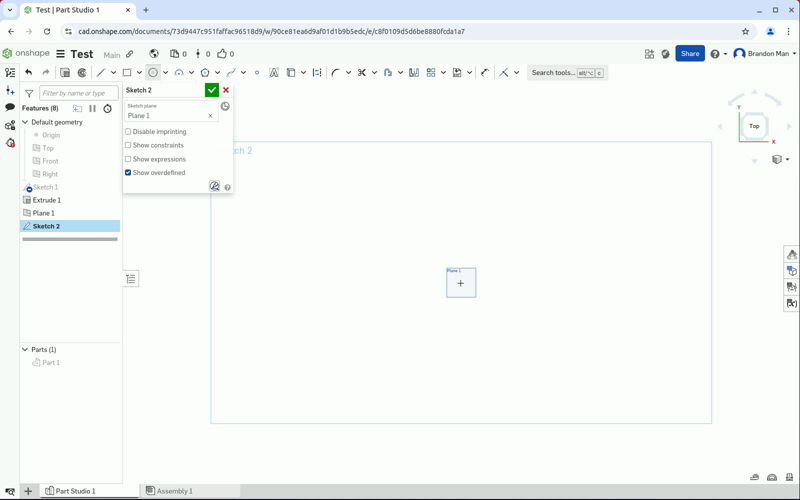
key_up(shift)
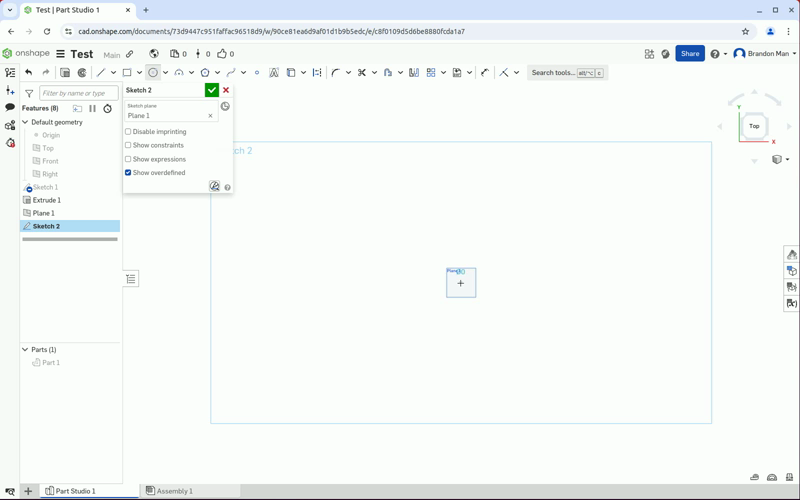
mouse_move(495, 282)
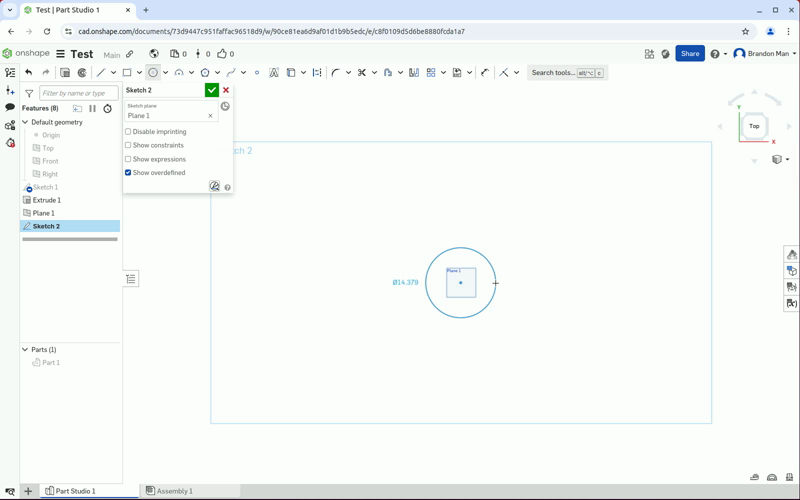
click(495, 282)
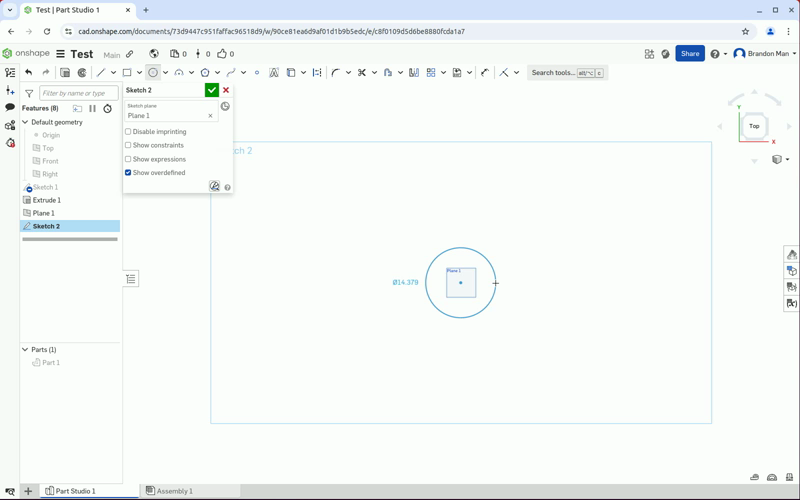
key(esc)
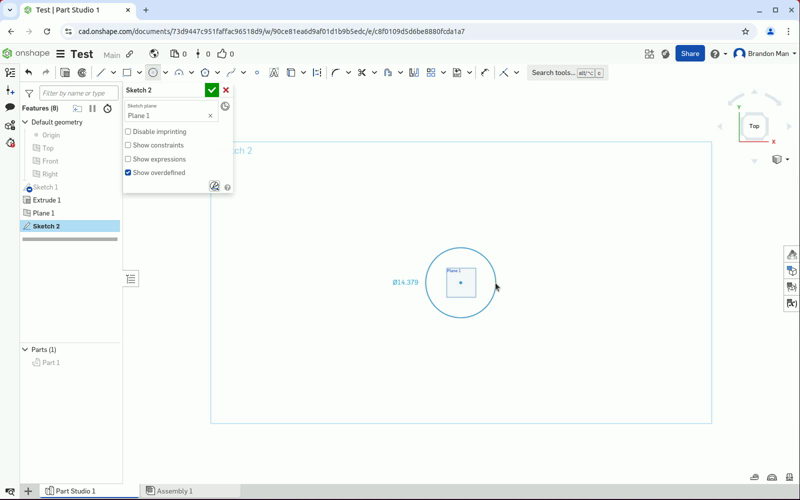
mouse_move(434, 277)
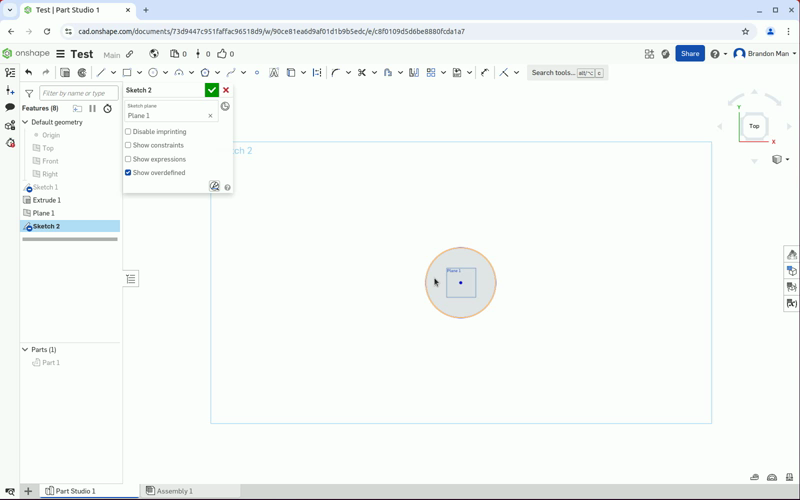
click(434, 277)
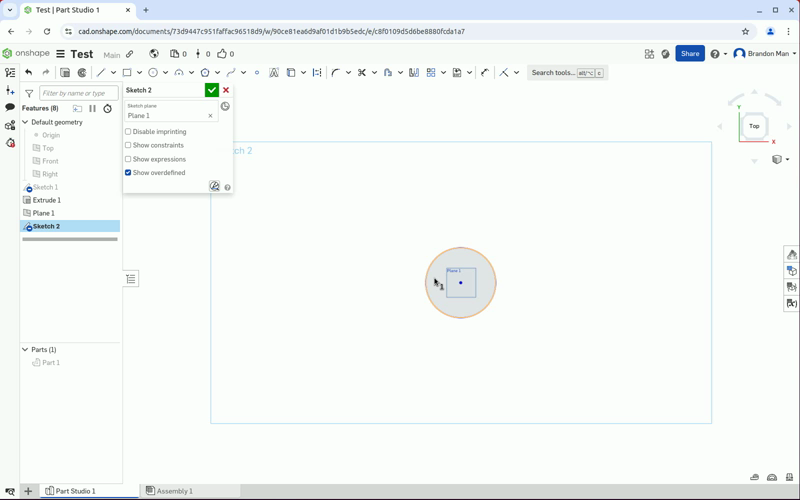
mouse_move(73, 352)
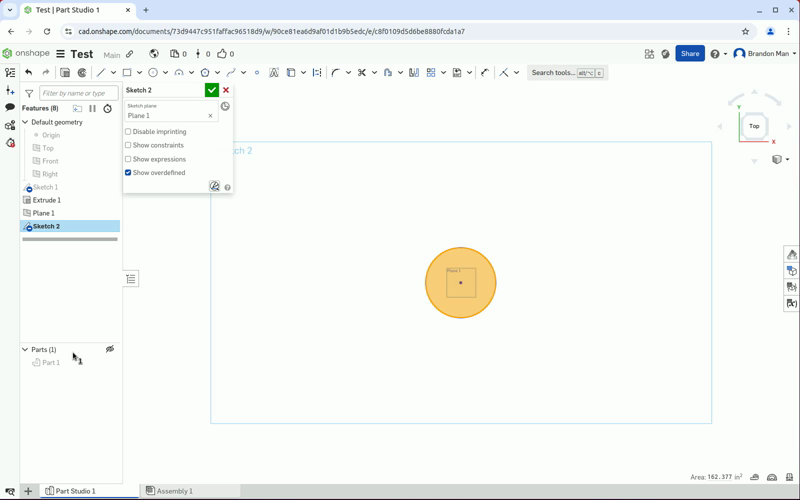
key(shift+y)
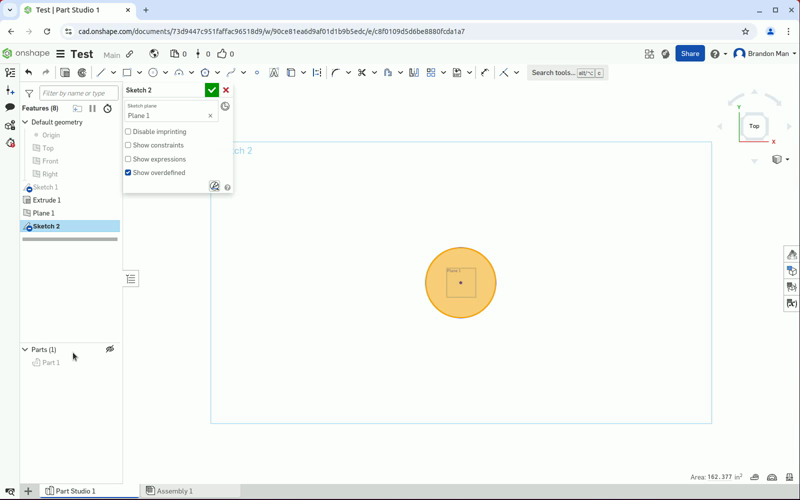
key(shift+e)
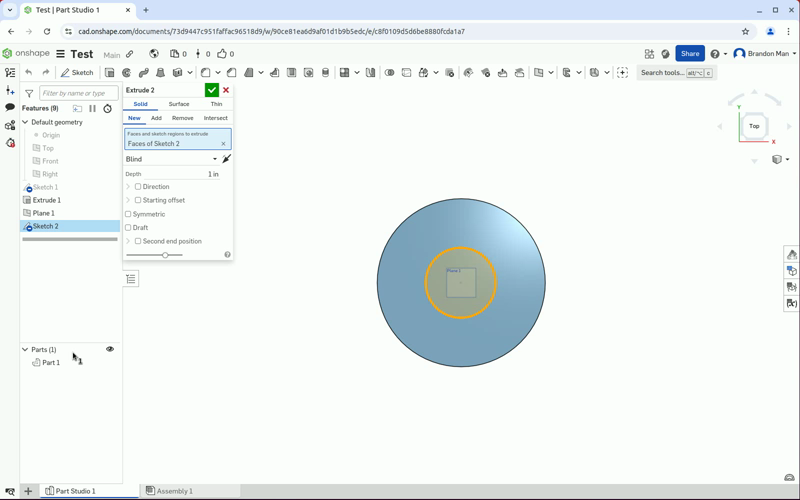
mouse_move(143, 106)
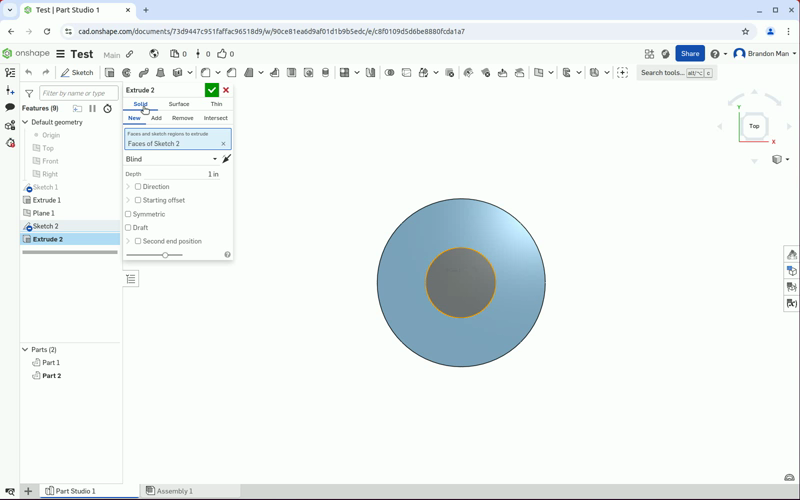
click(143, 106)
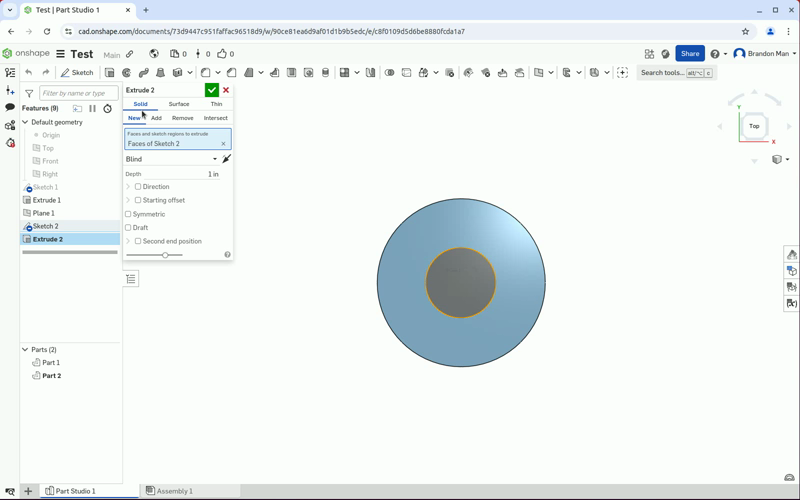
mouse_move(137, 120)
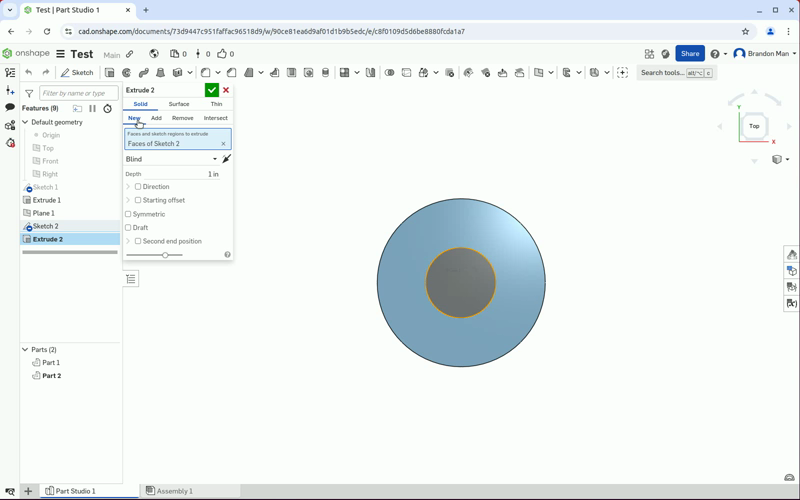
click(137, 120)
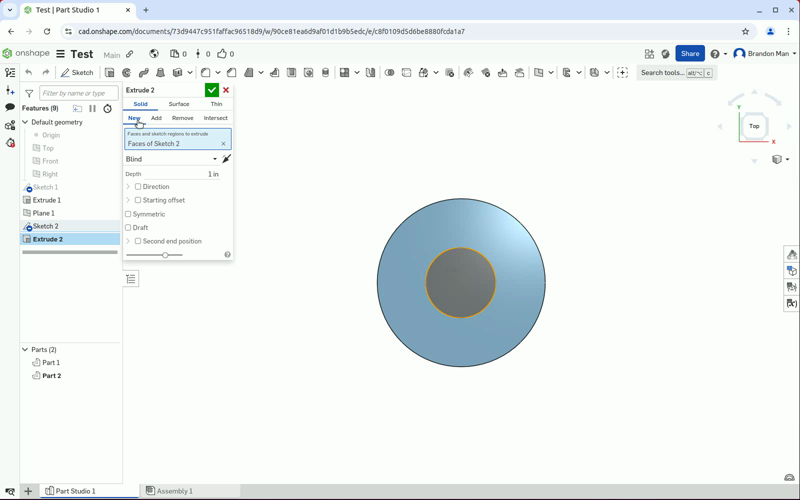
key(tab, 4)
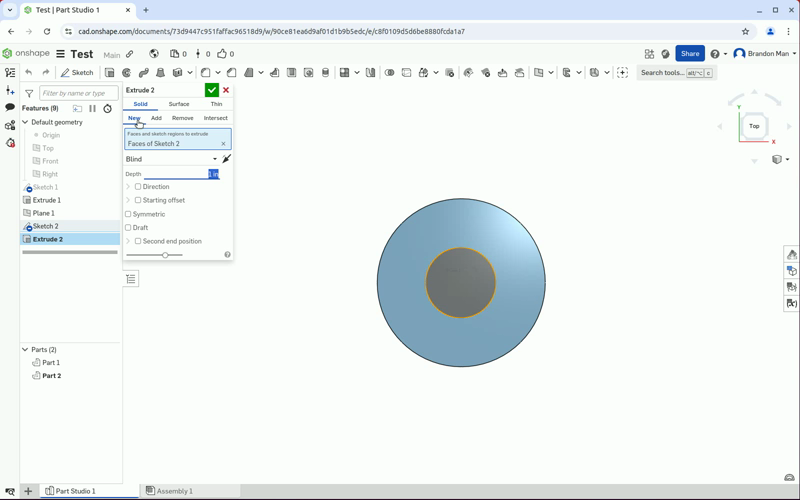
text(14.683)
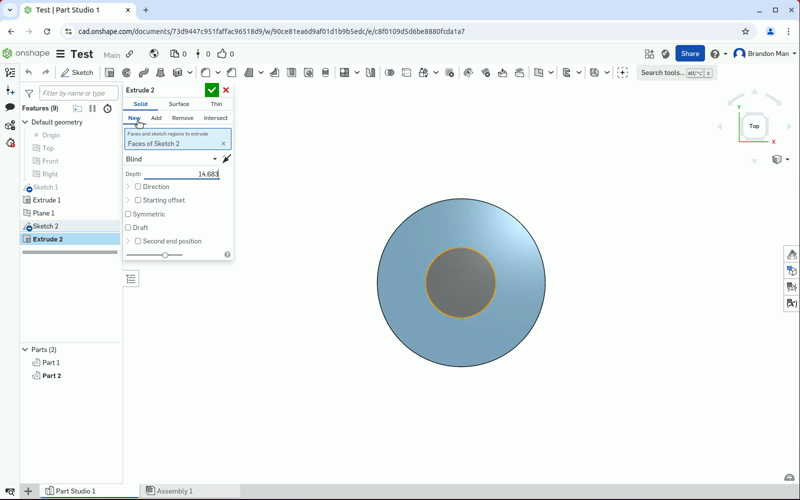
key(enter)
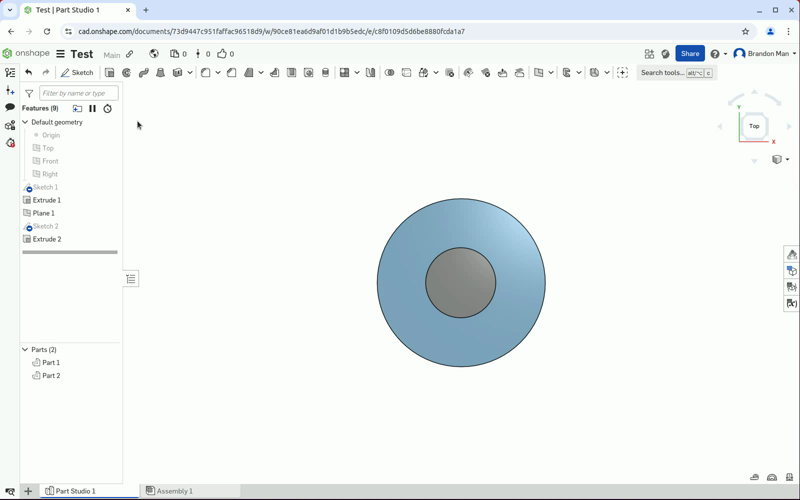
key(shift+h)
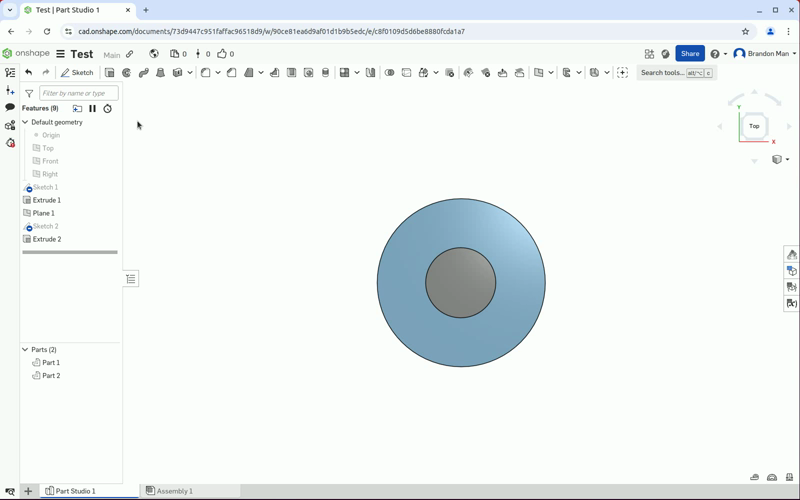
key(shift+h)
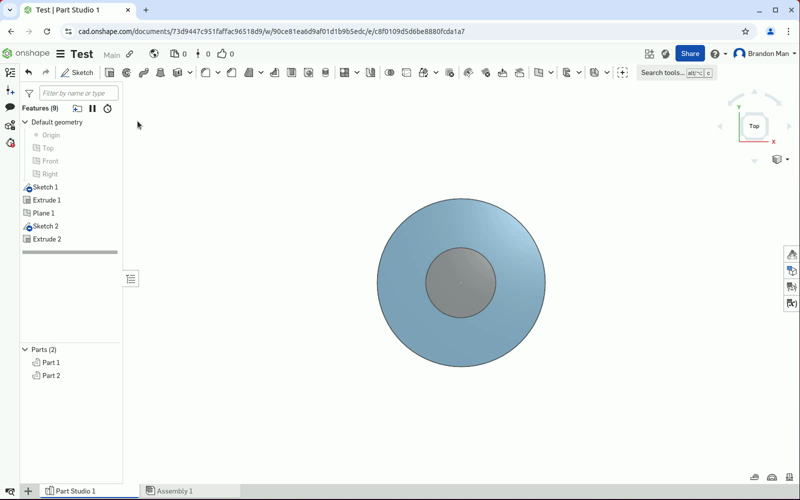
key(shift+7)
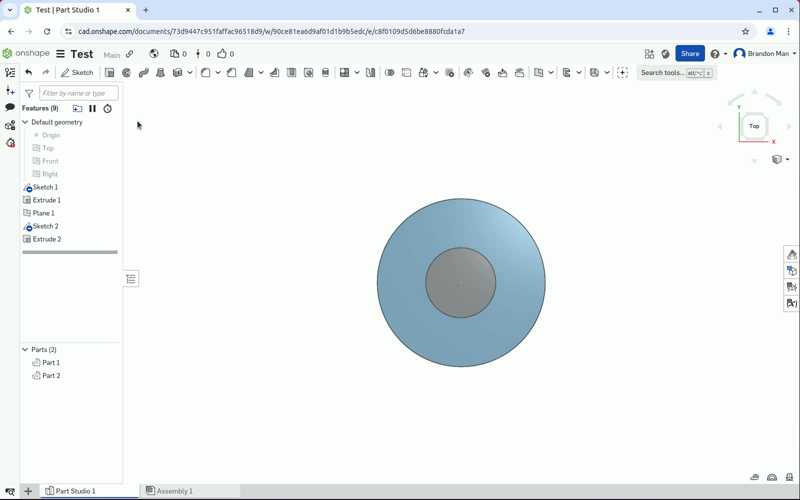
key(up, 3)
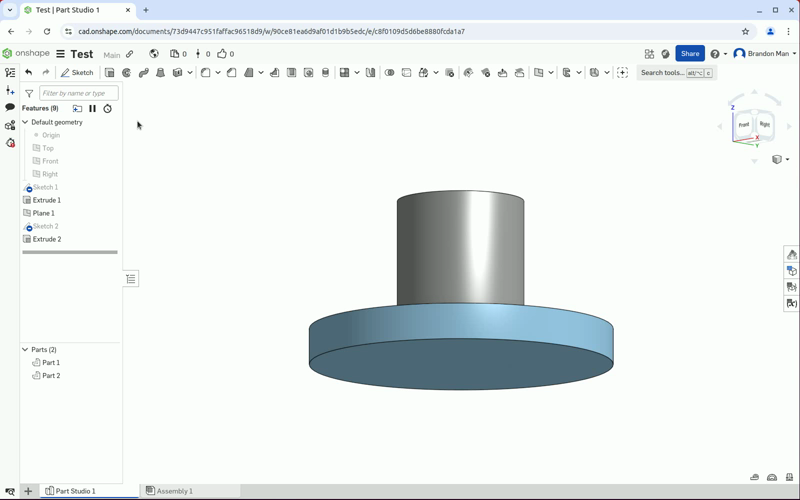
key(left, 3)
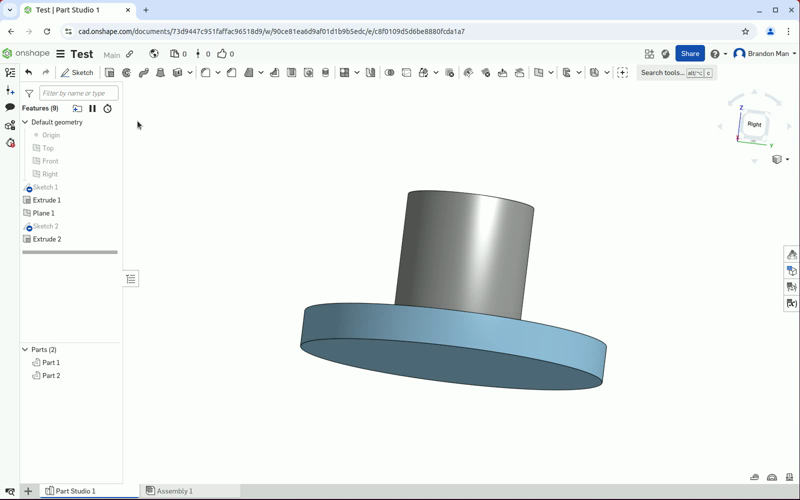
key(right, 3)
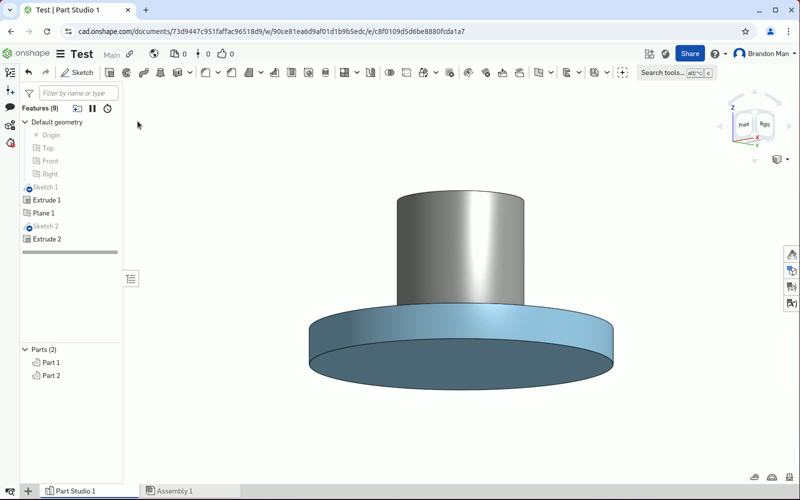
key(down, 3)
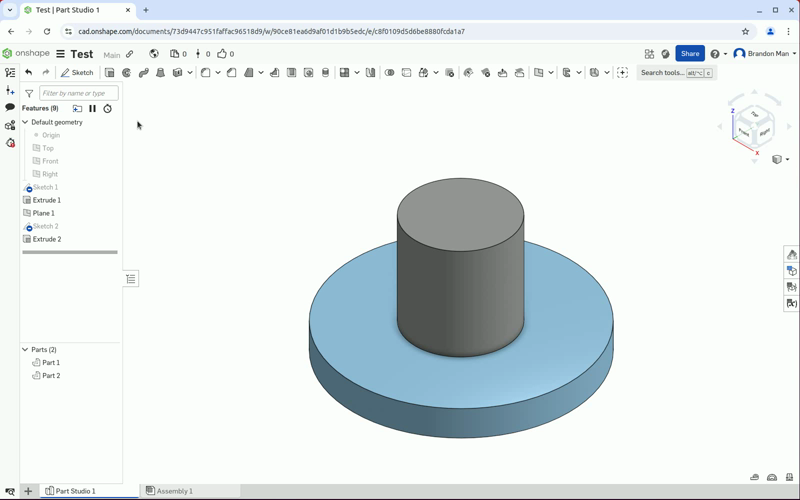
mouse_move(73, 189)
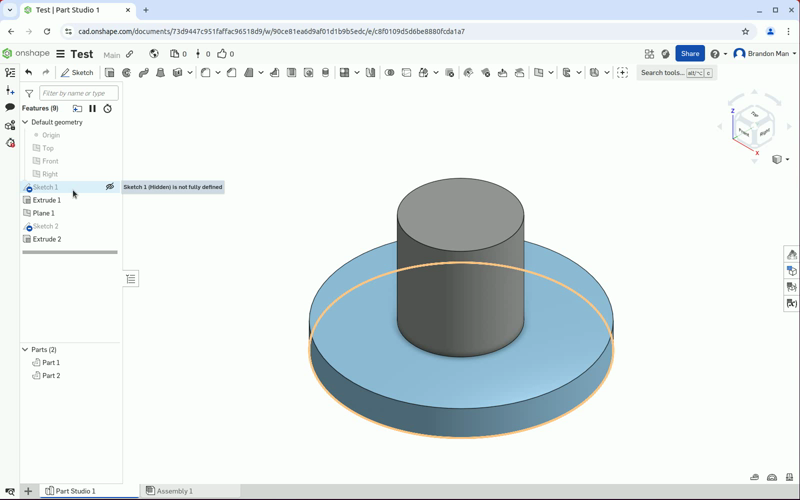
click(73, 189)